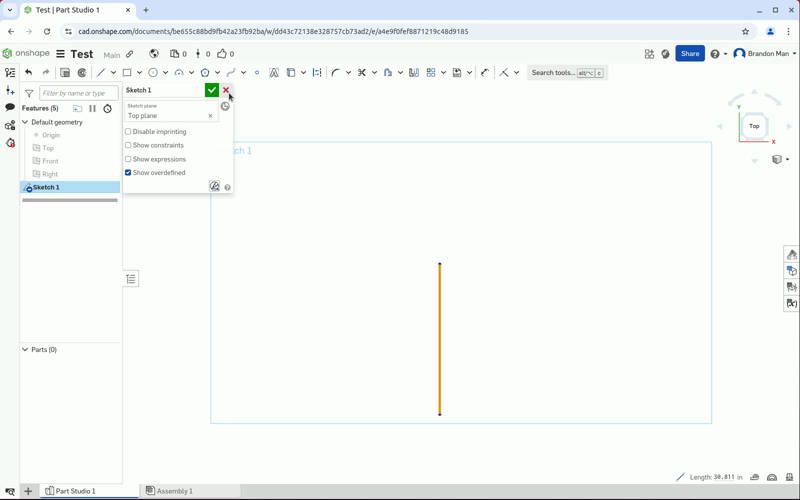
key(shift+h)
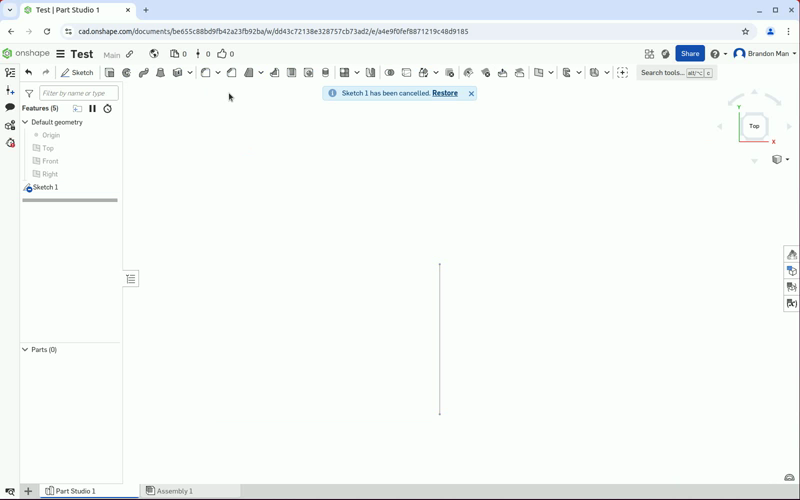
key(shift+s)
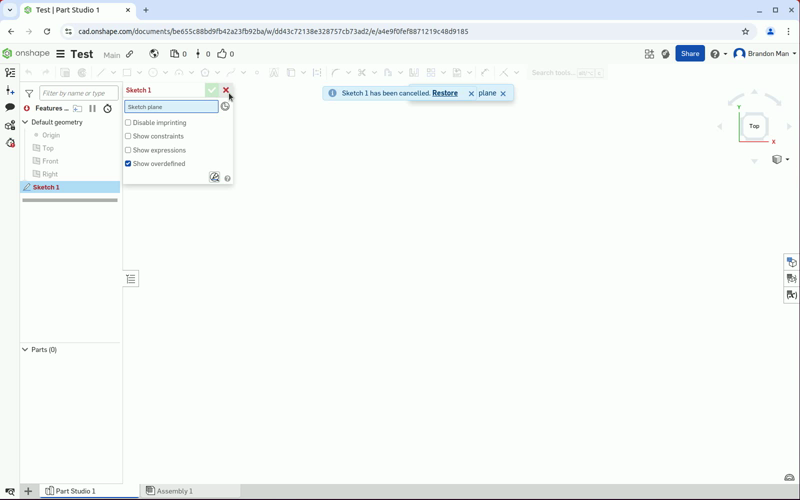
mouse_move(73, 150)
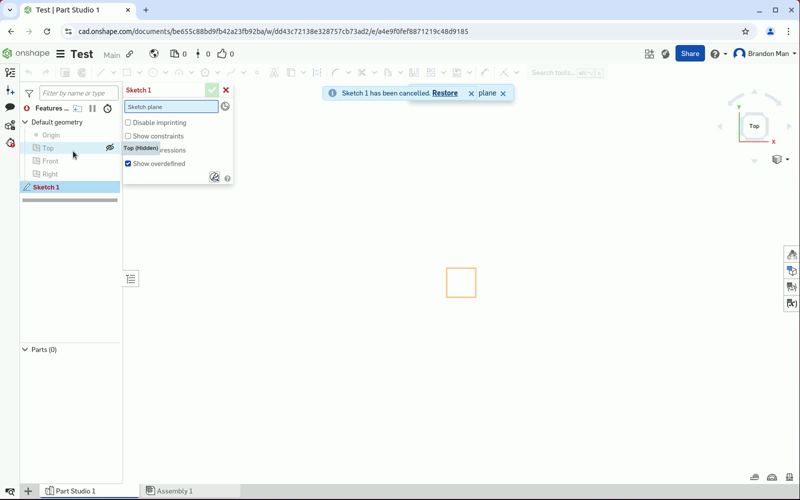
click(73, 150)
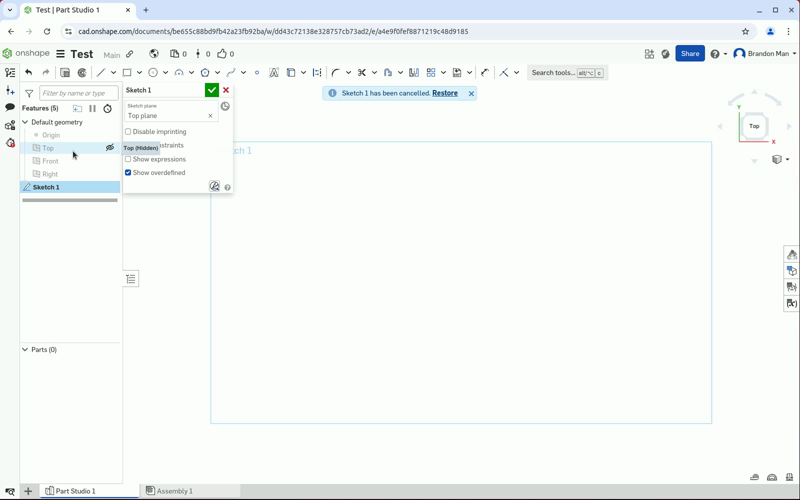
mouse_move(73, 352)
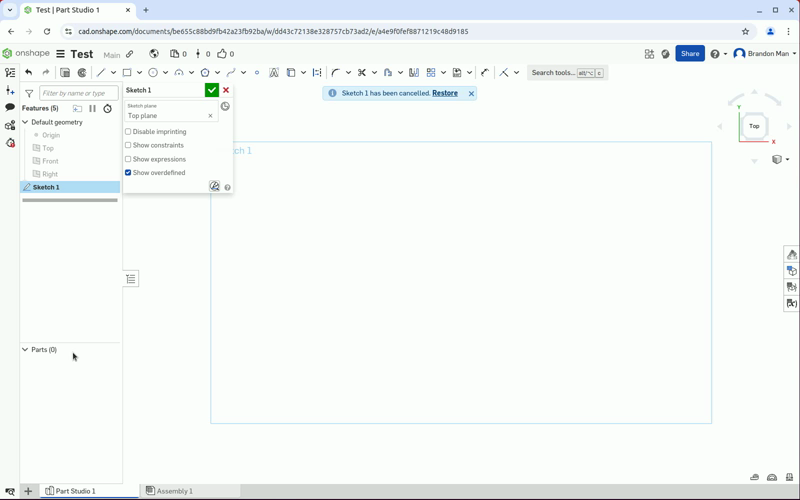
key(y)
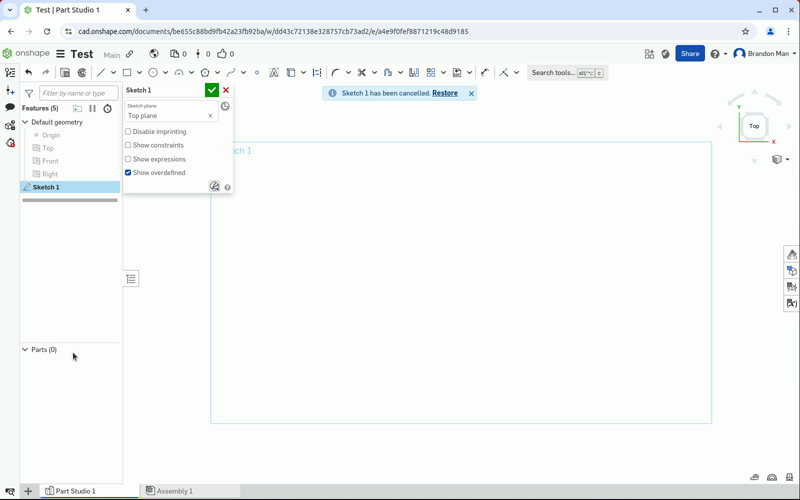
key(c)
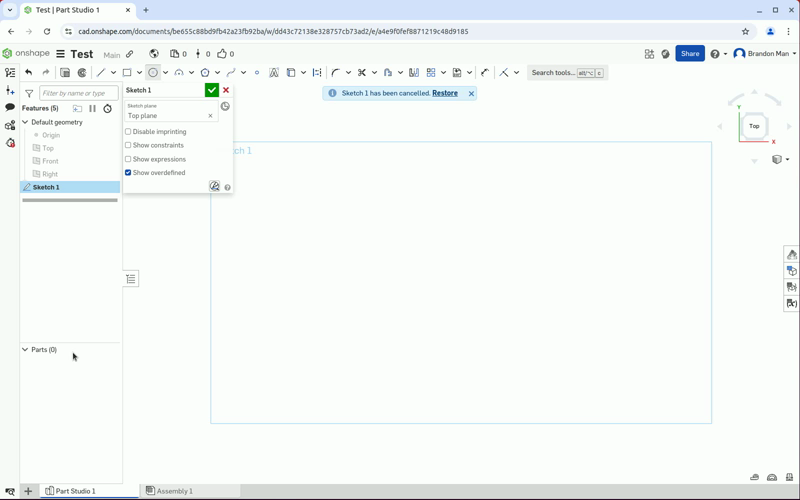
key_down(shift)
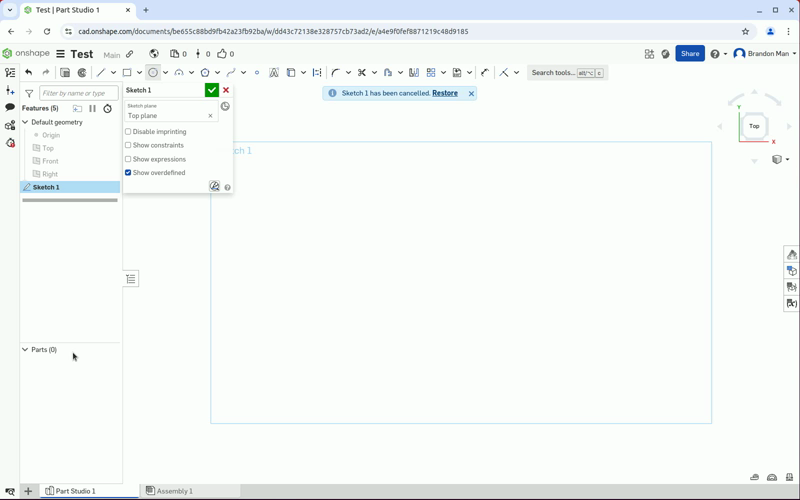
mouse_move(460, 282)
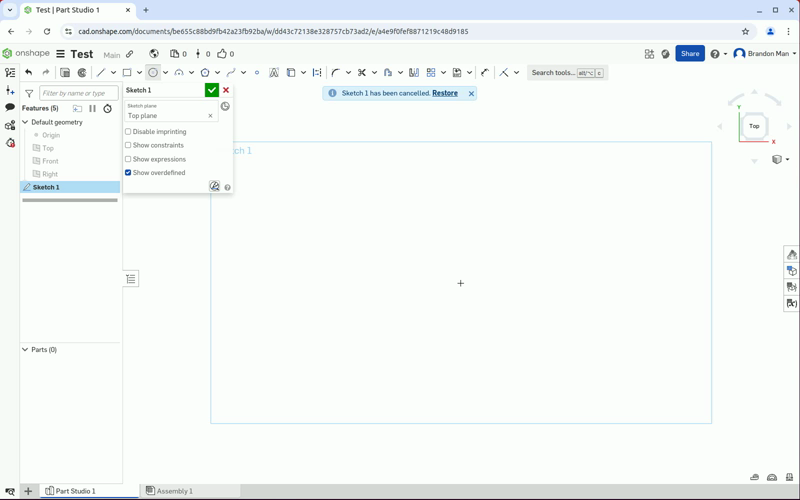
click(460, 282)
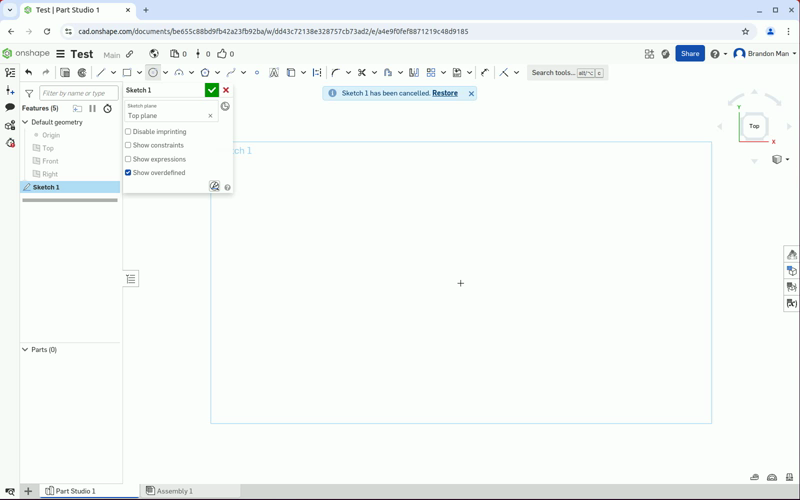
key_up(shift)
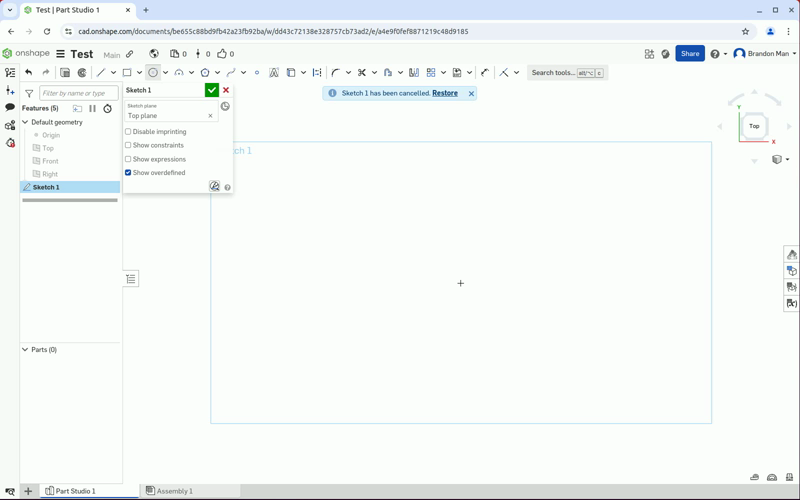
mouse_move(533, 282)
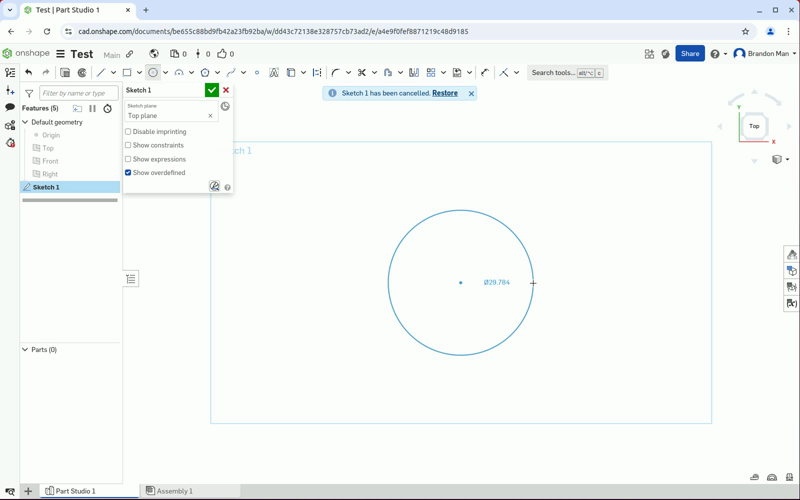
click(533, 282)
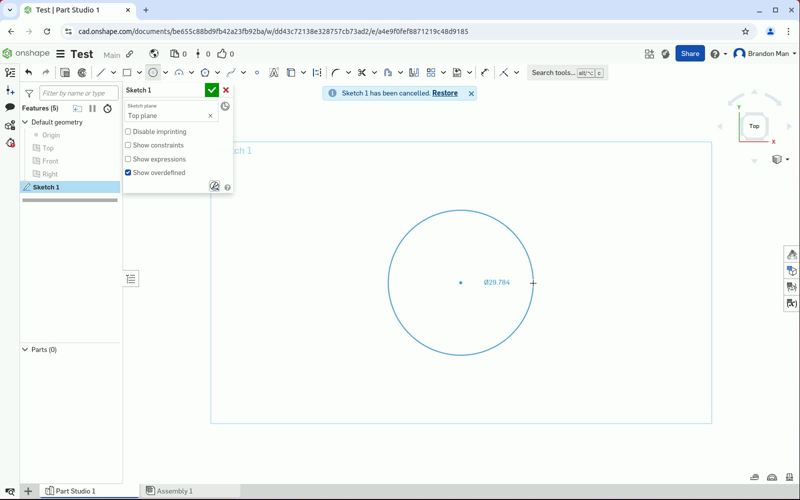
key(esc)
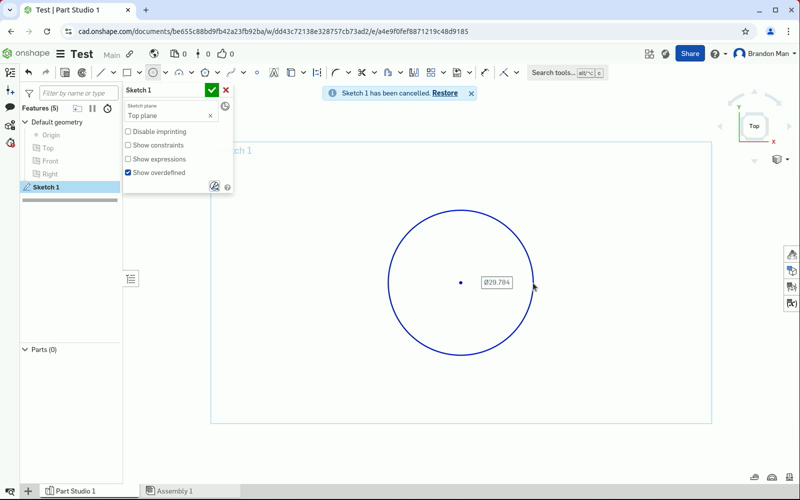
mouse_move(428, 312)
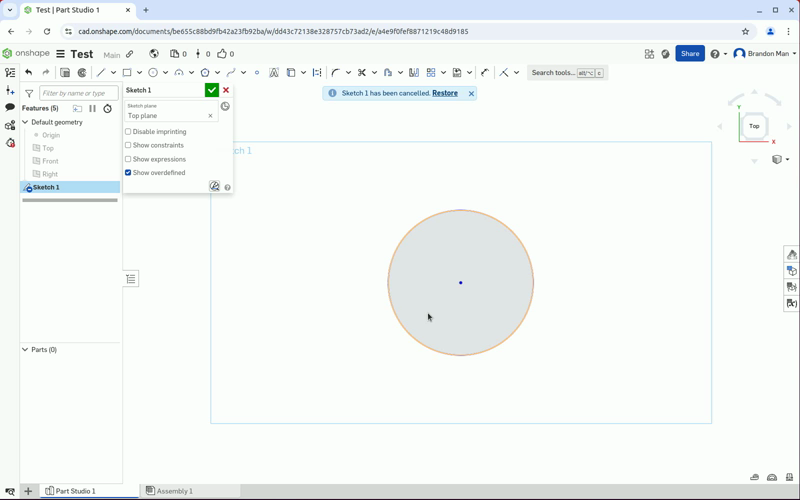
click(428, 312)
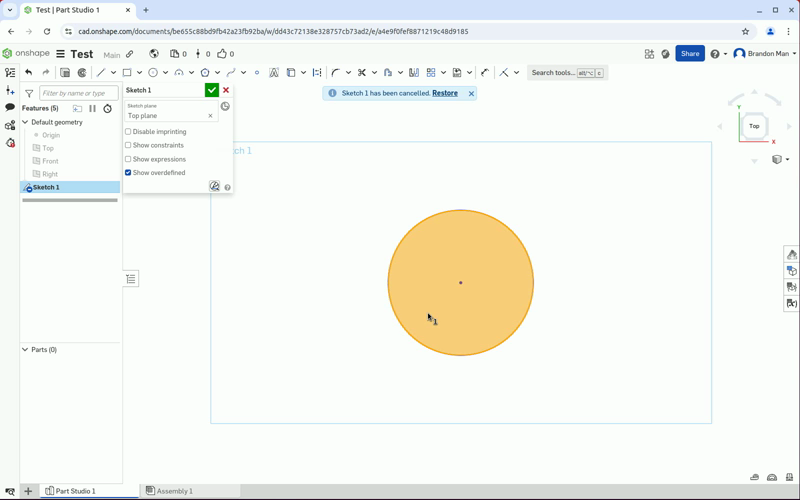
mouse_move(73, 352)
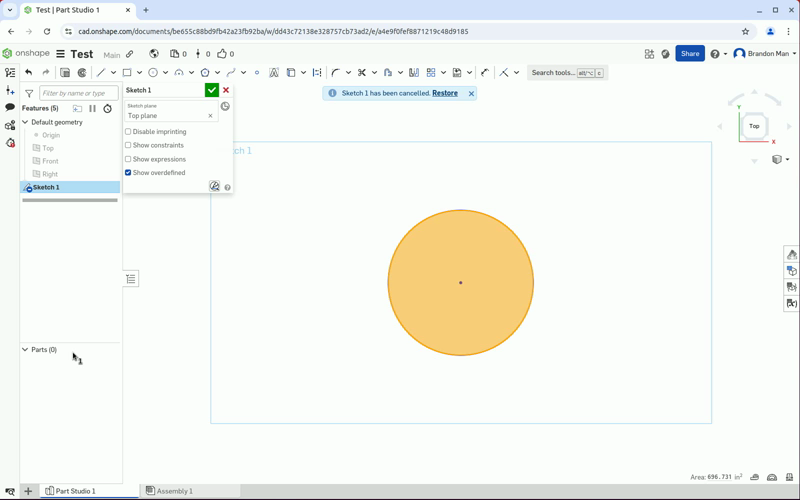
key(shift+y)
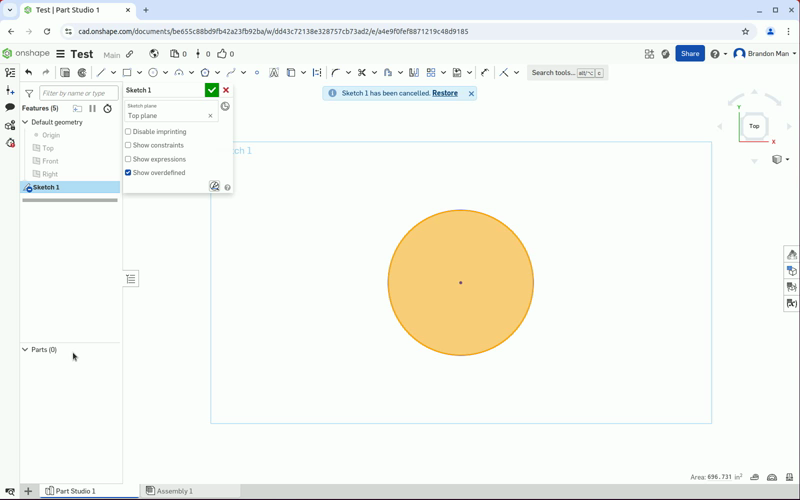
key(shift+e)
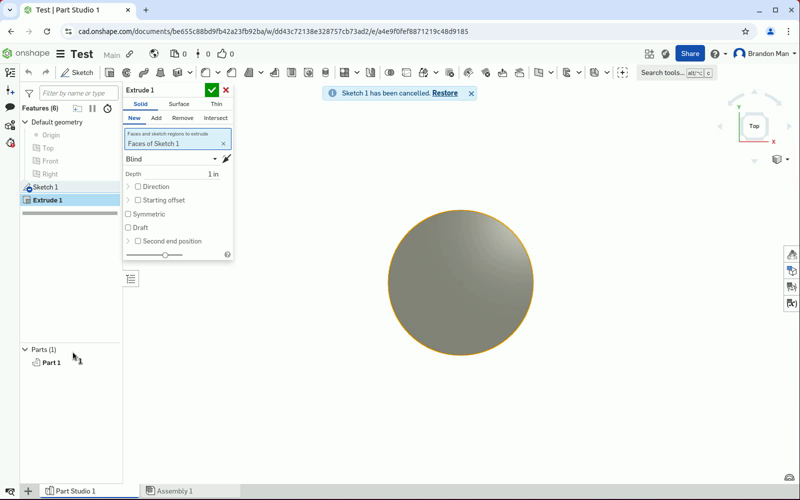
mouse_move(143, 106)
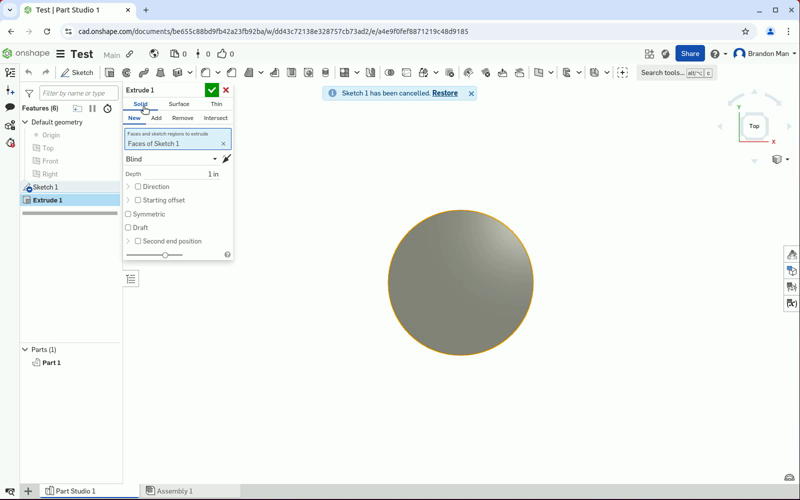
click(143, 106)
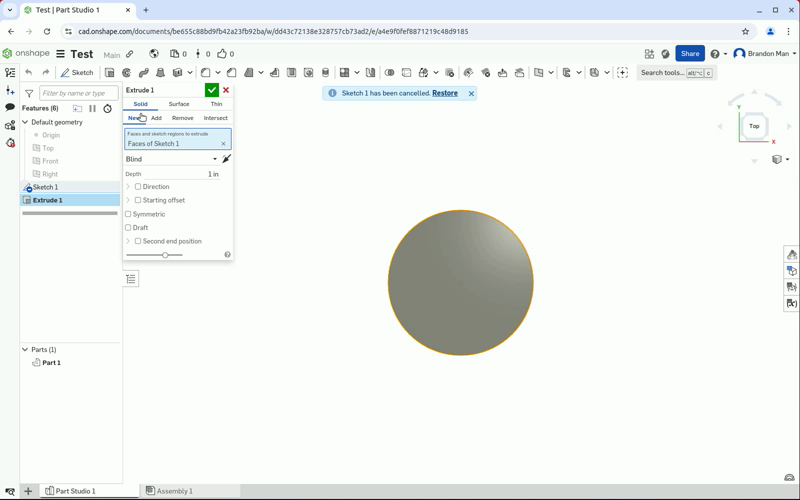
mouse_move(137, 120)
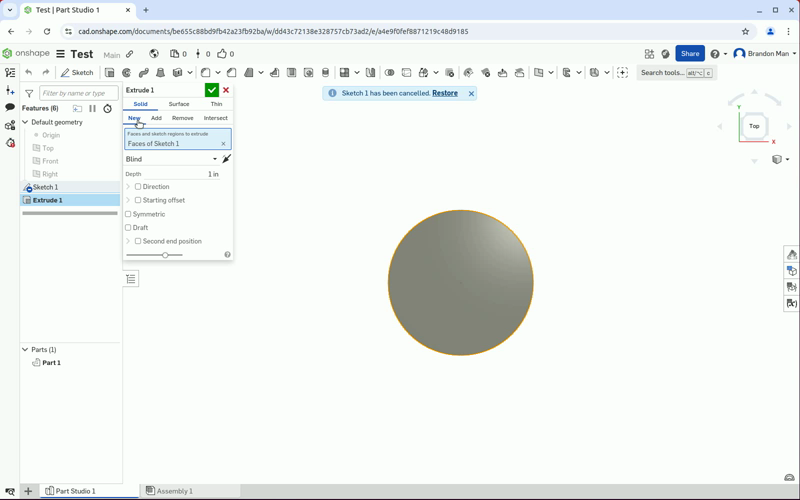
click(137, 120)
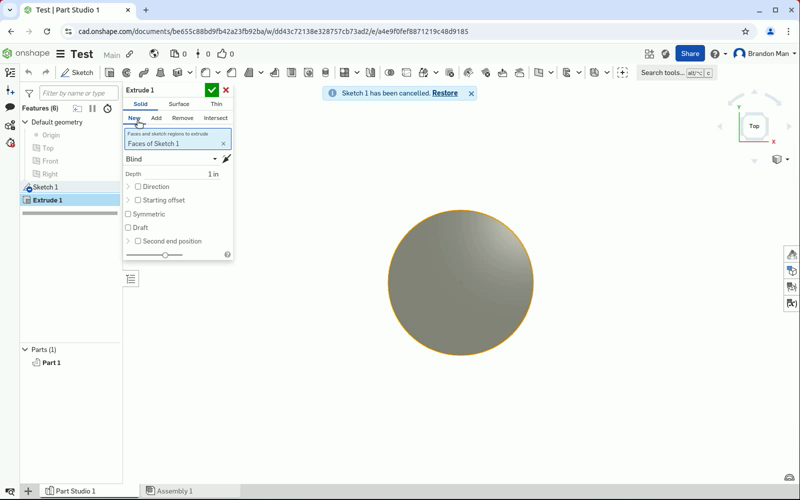
key(tab, 4)
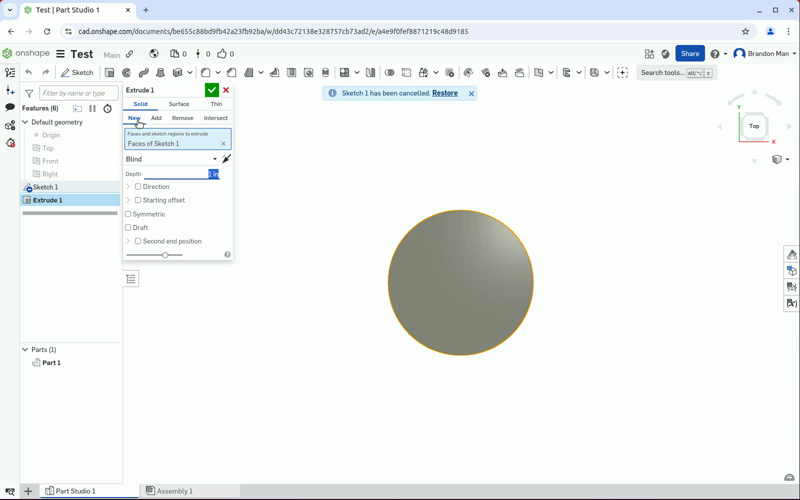
text(8.184)
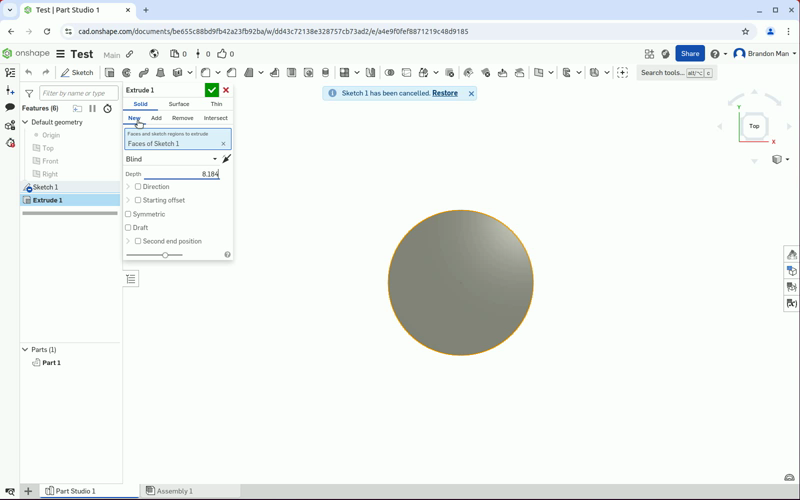
key(enter)
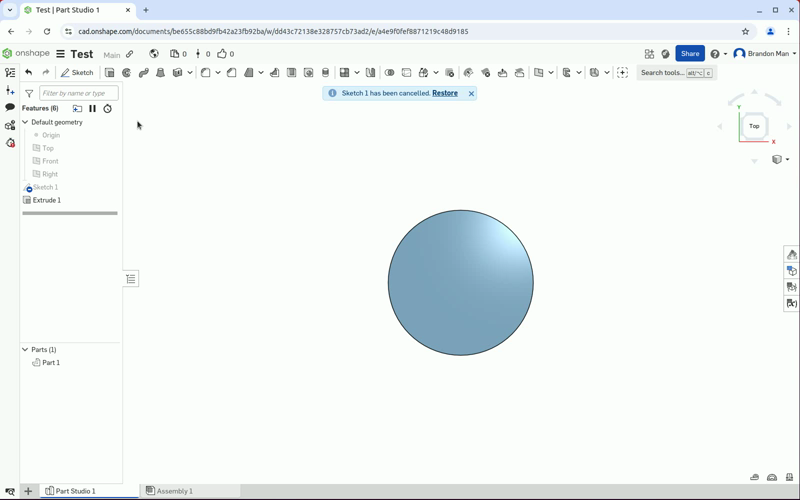
key(shift+h)
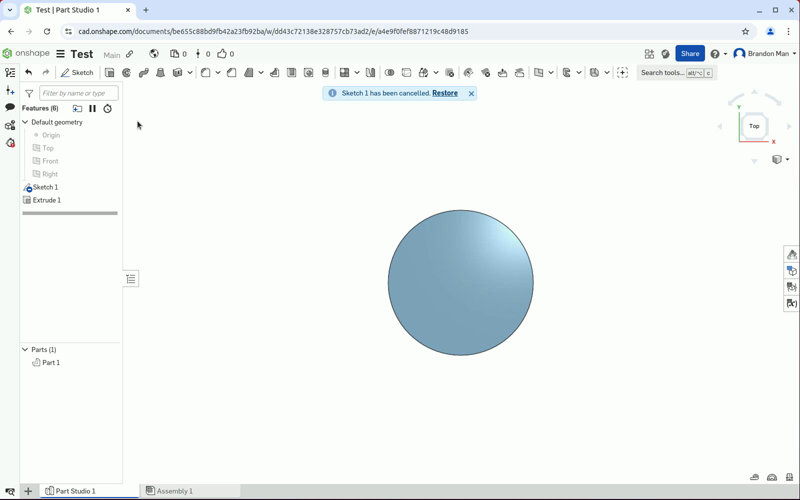
key(shift+h)
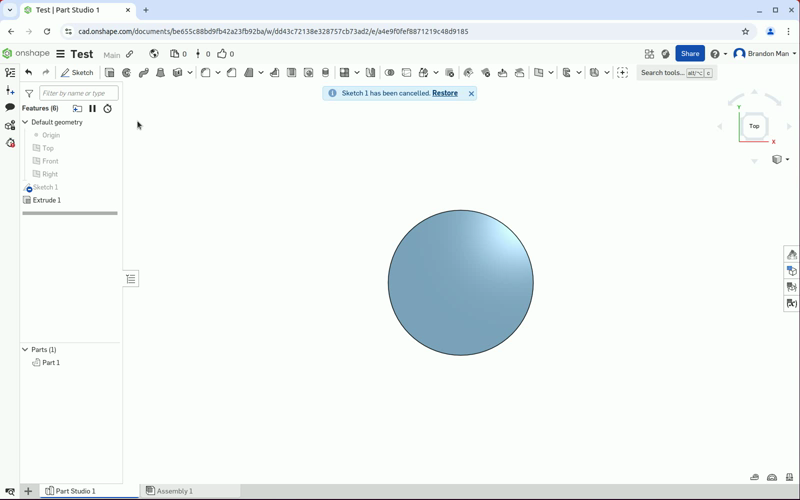
mouse_move(73, 189)
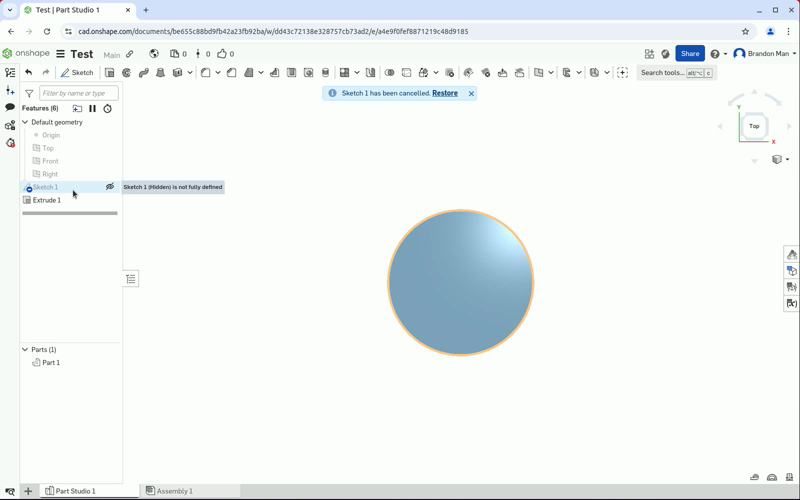
click(73, 189)
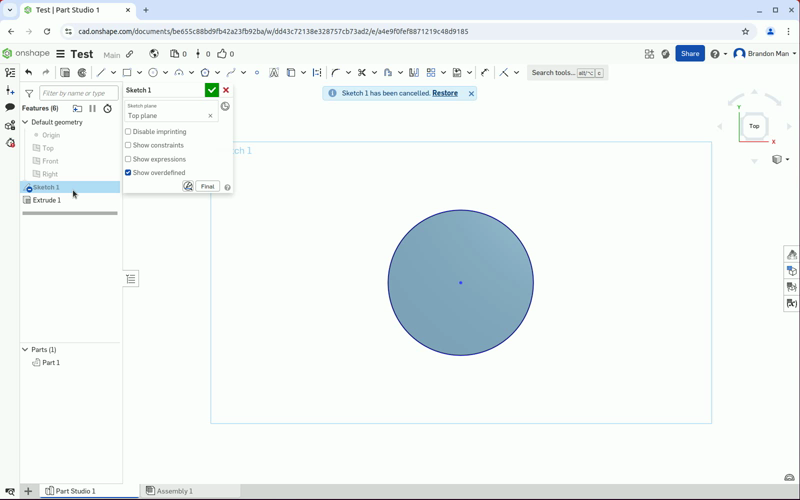
mouse_move(229, 92)
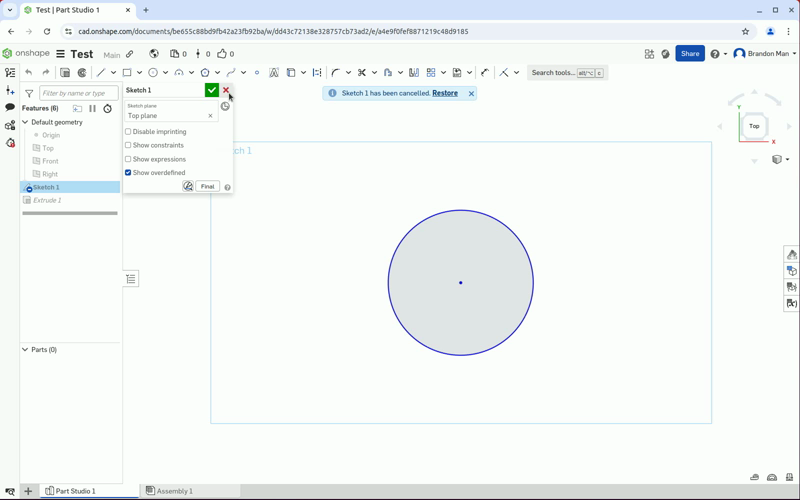
click(229, 92)
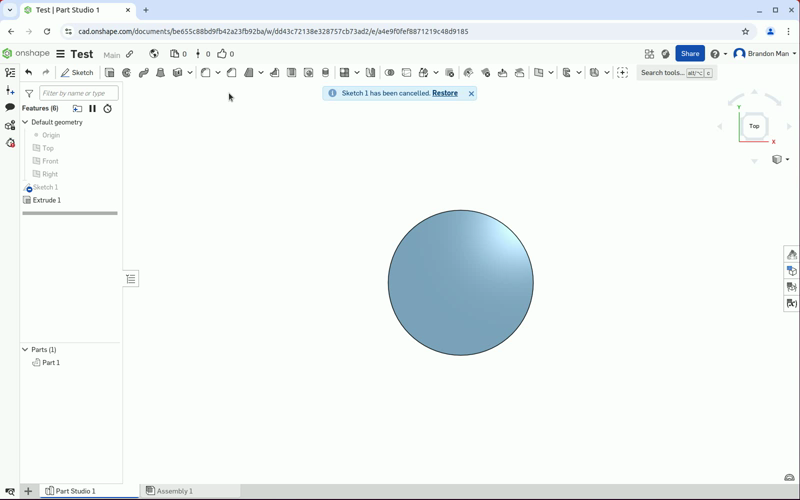
mouse_move(541, 75)
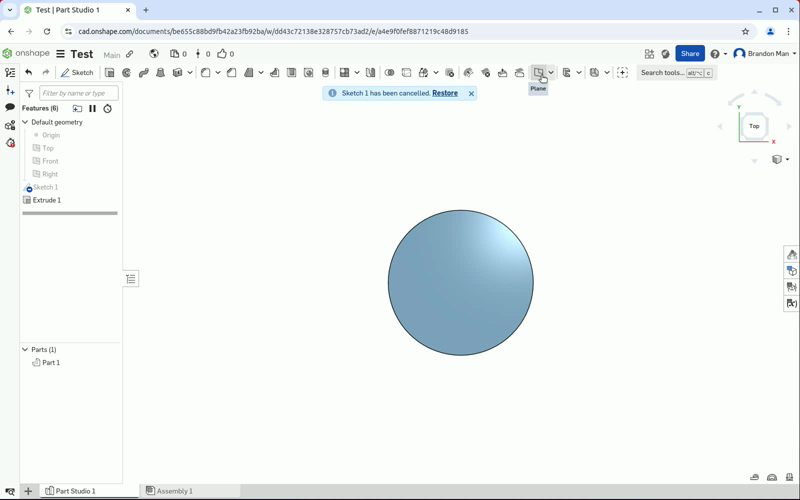
click(541, 75)
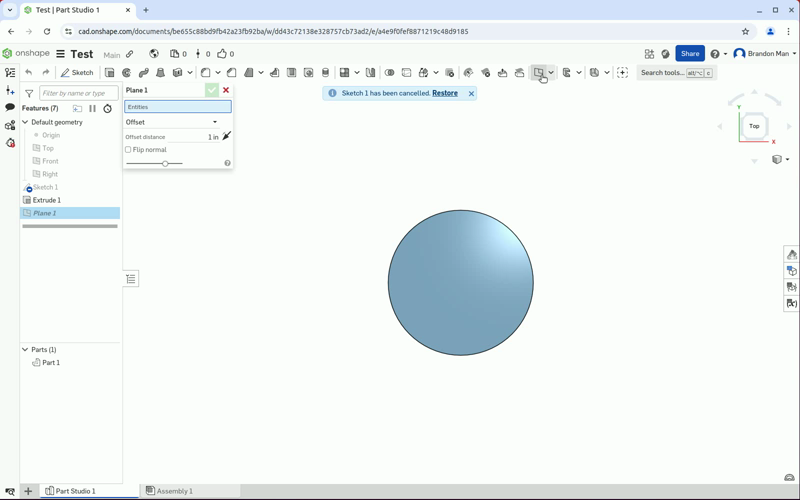
mouse_move(73, 150)
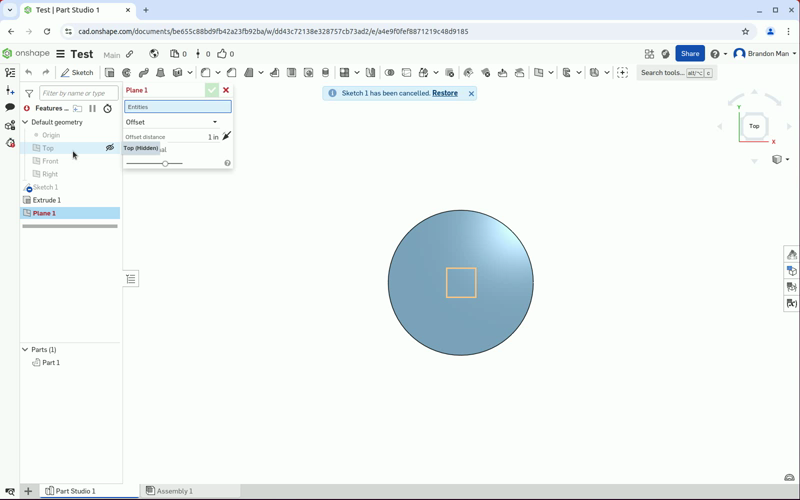
click(73, 150)
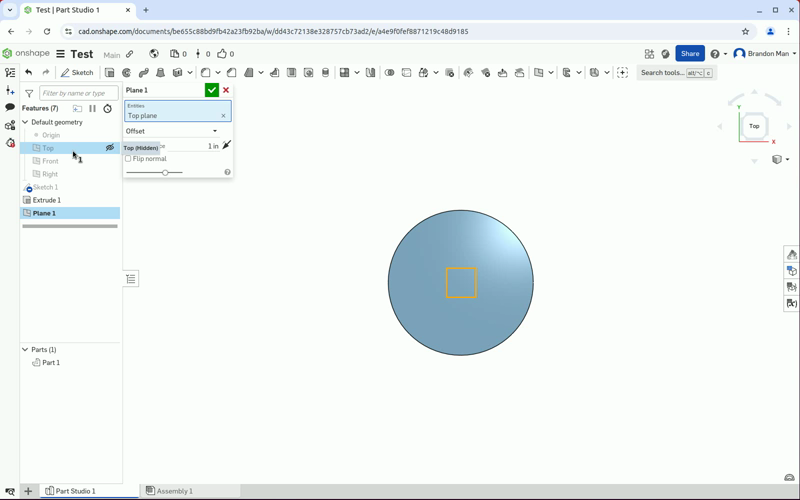
key(tab, 2)
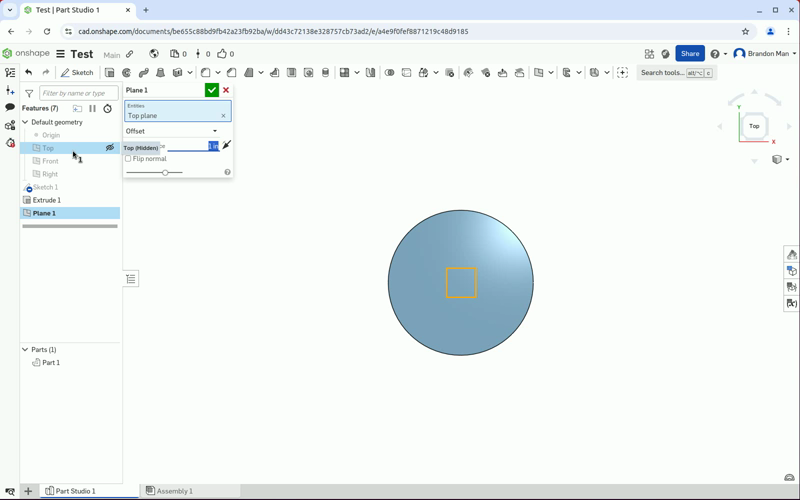
text(8.196)
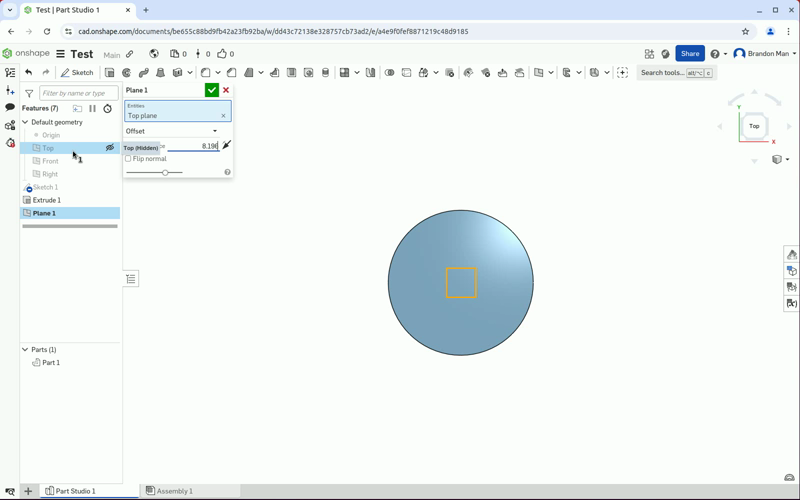
key(enter, 2)
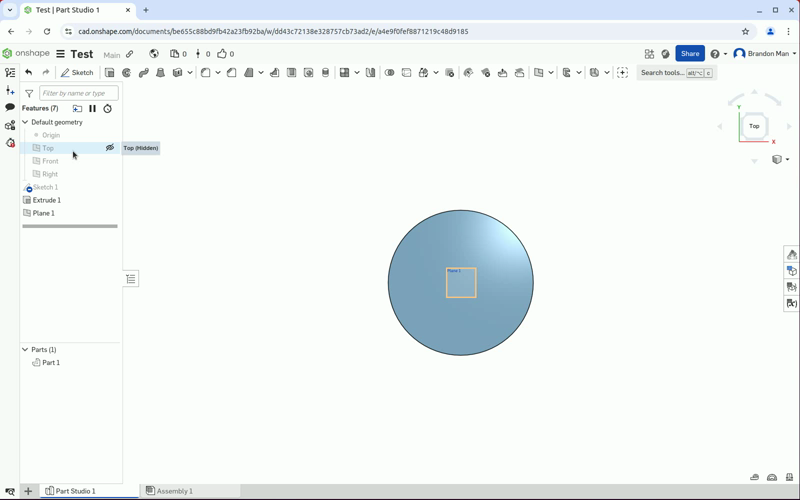
key(shift+s)
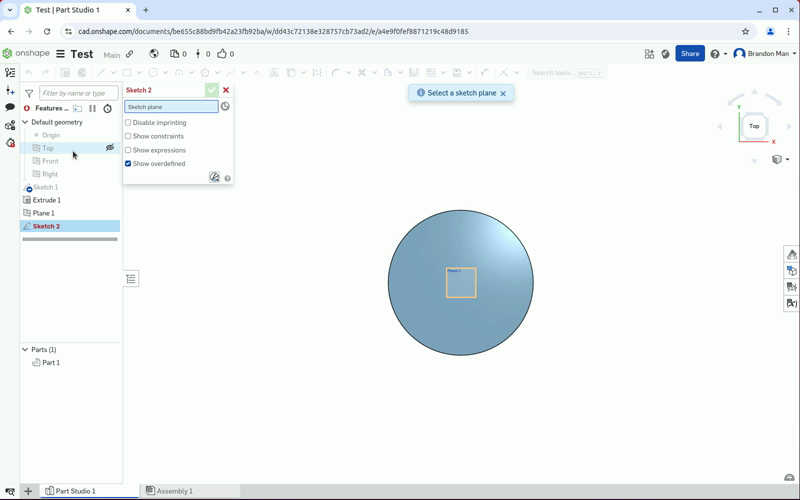
mouse_move(73, 215)
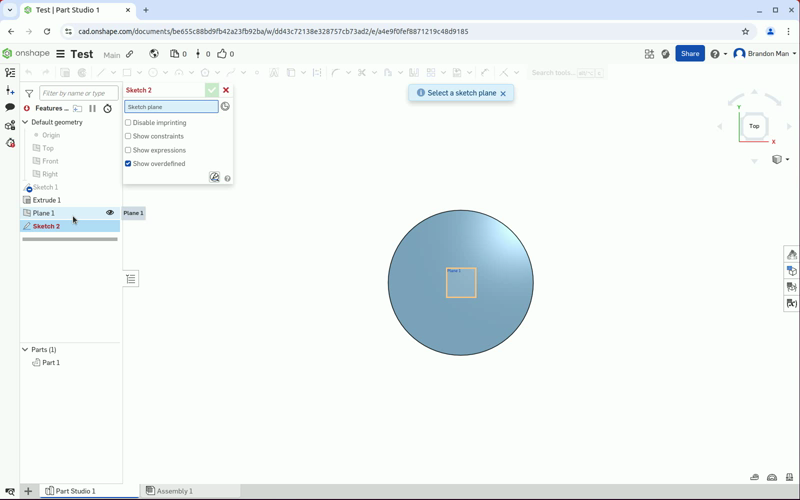
click(73, 215)
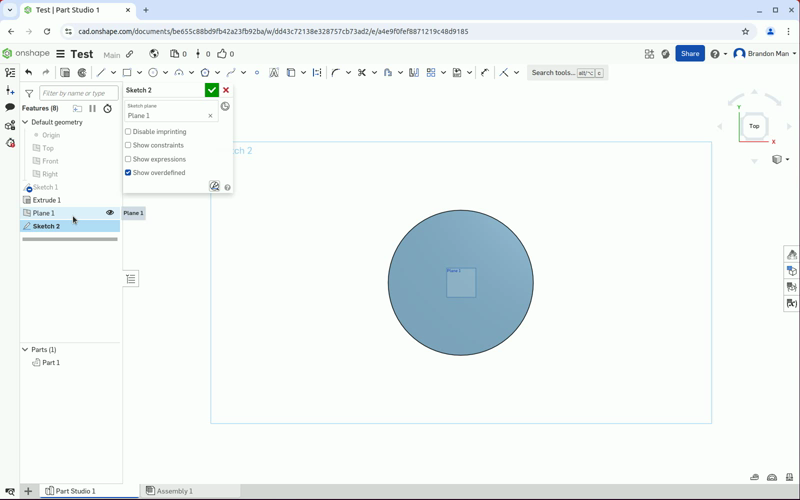
mouse_move(73, 352)
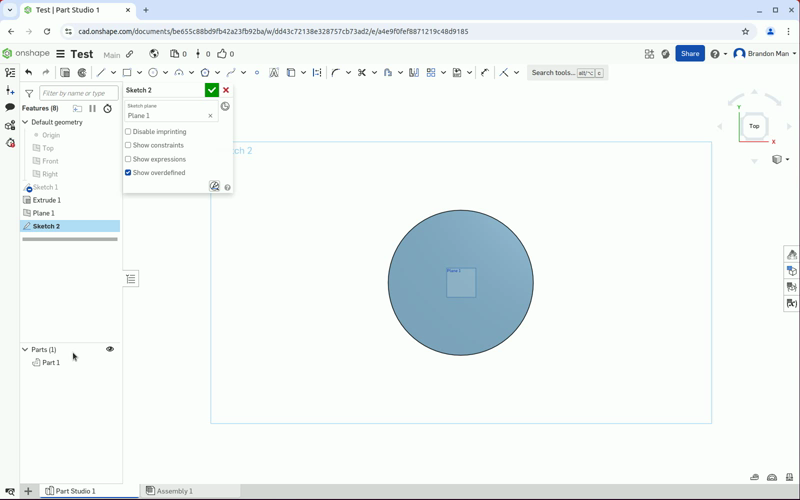
key(y)
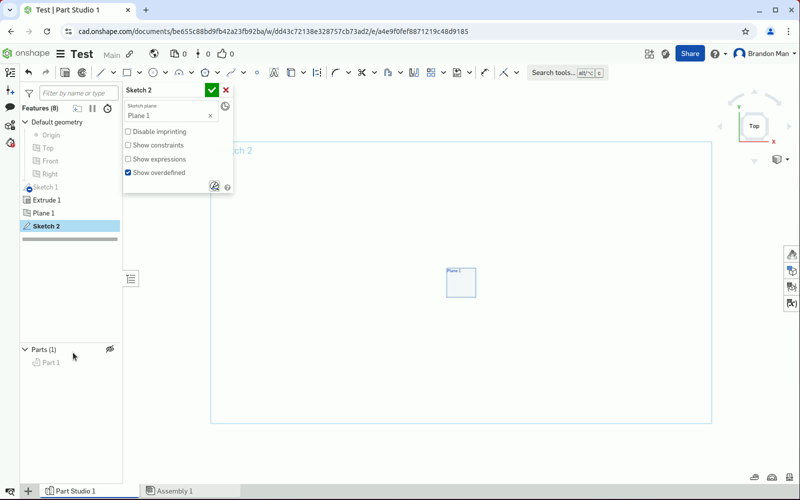
key(c)
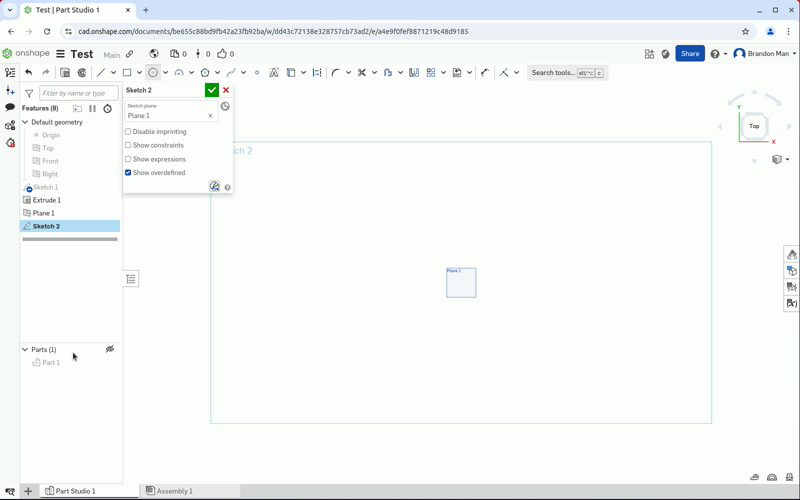
key_down(shift)
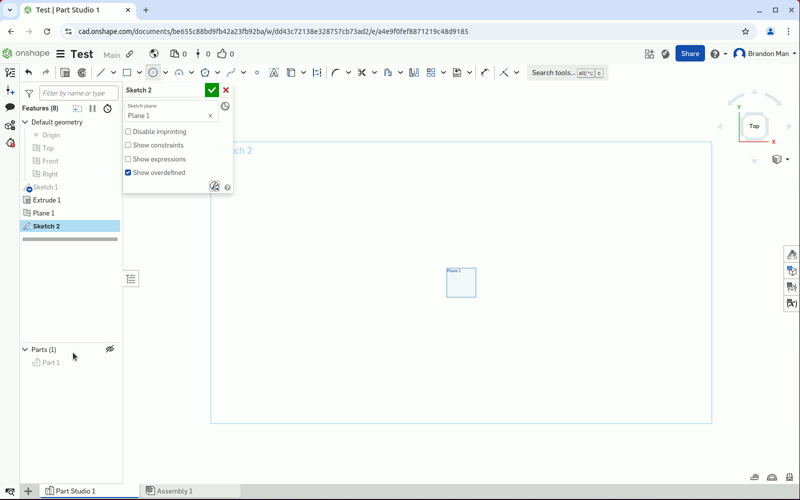
mouse_move(460, 282)
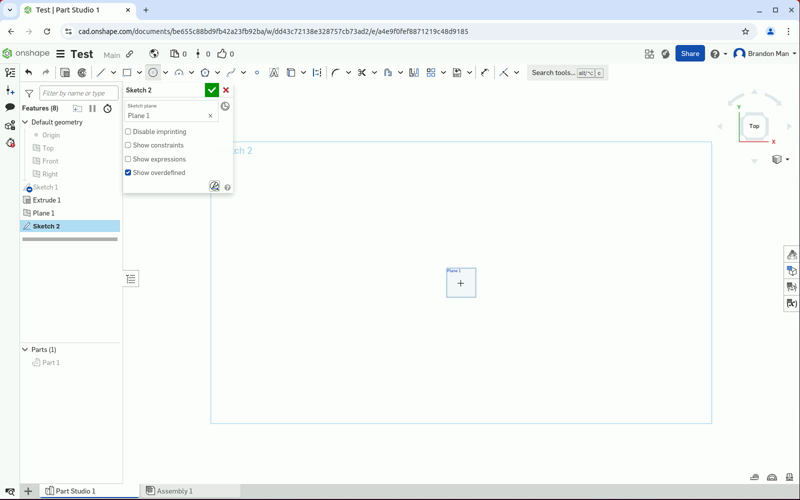
click(460, 282)
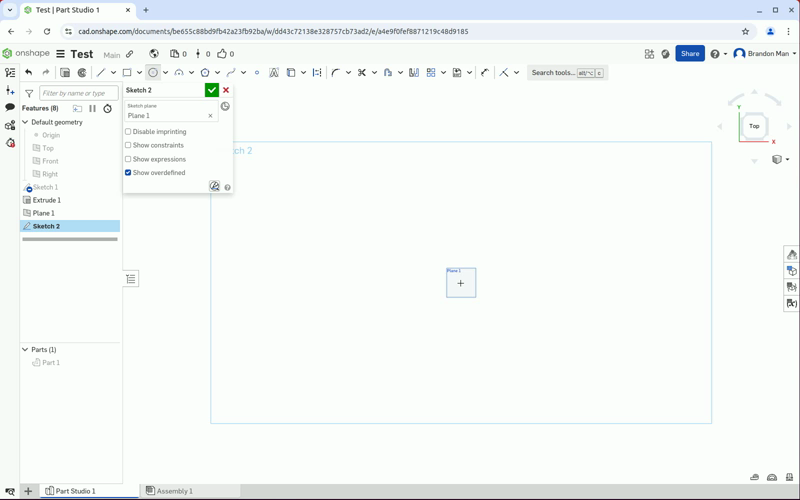
key_up(shift)
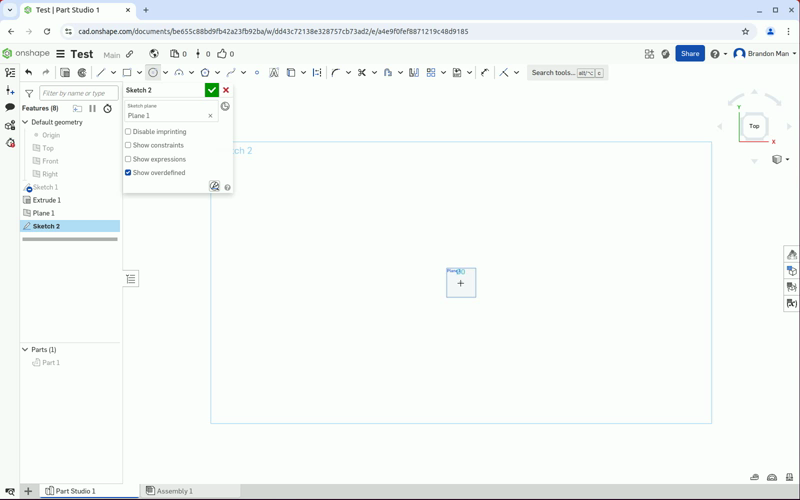
mouse_move(511, 282)
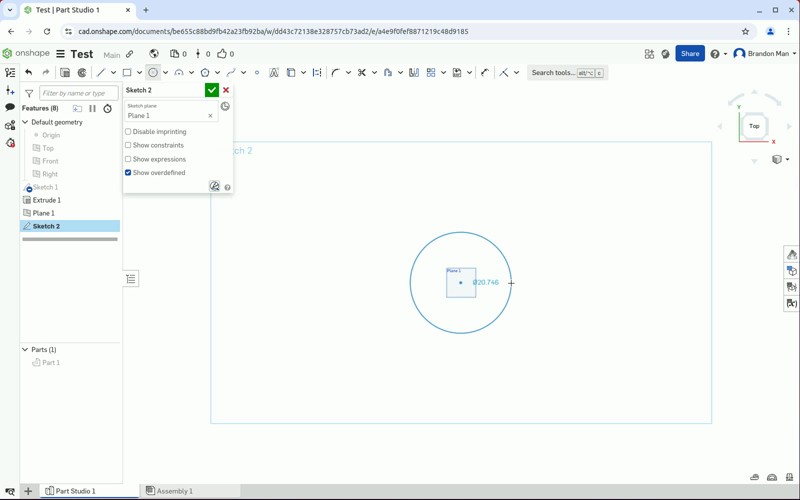
click(511, 282)
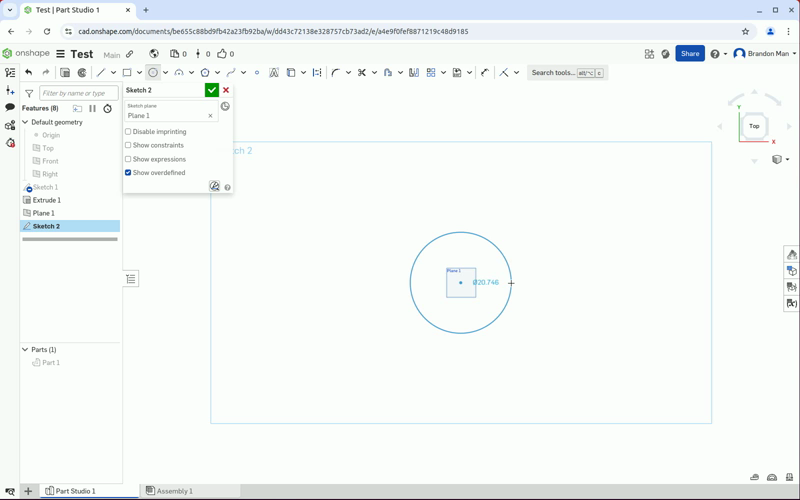
key(esc)
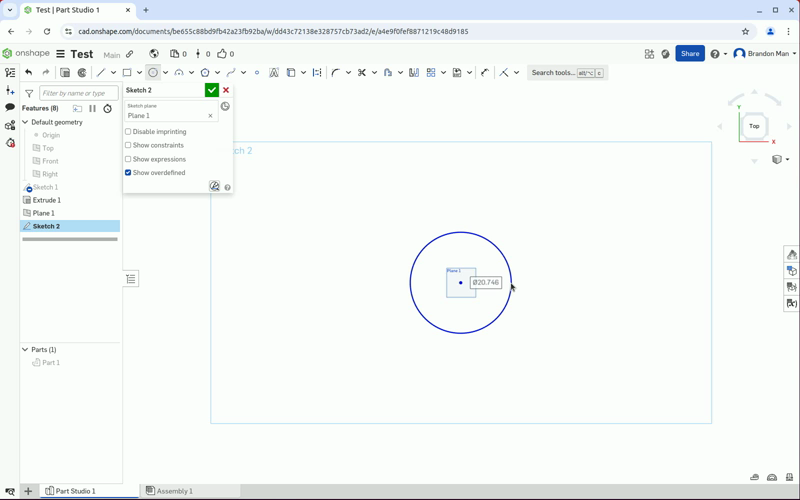
mouse_move(456, 313)
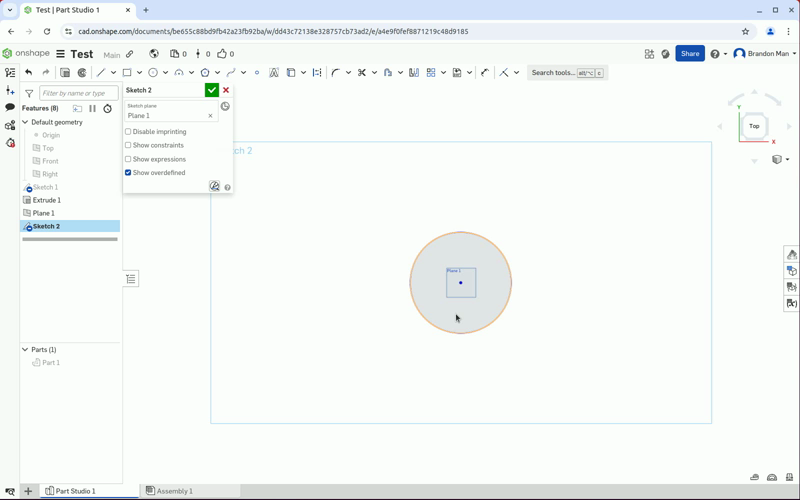
click(456, 313)
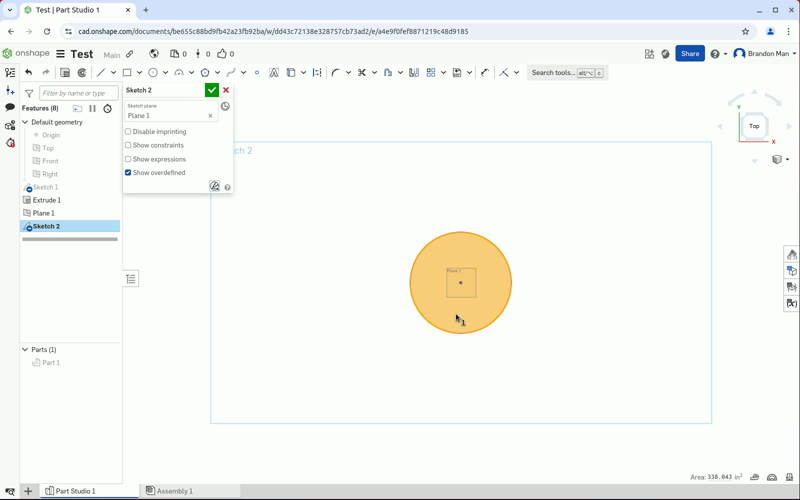
mouse_move(73, 352)
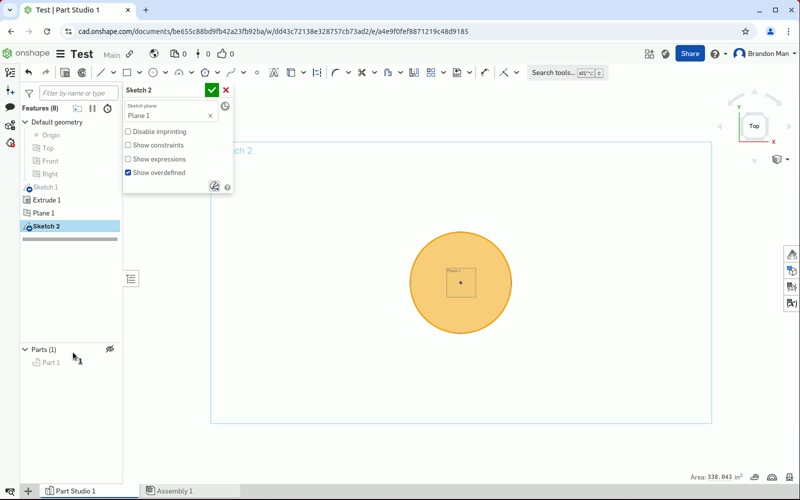
key(shift+y)
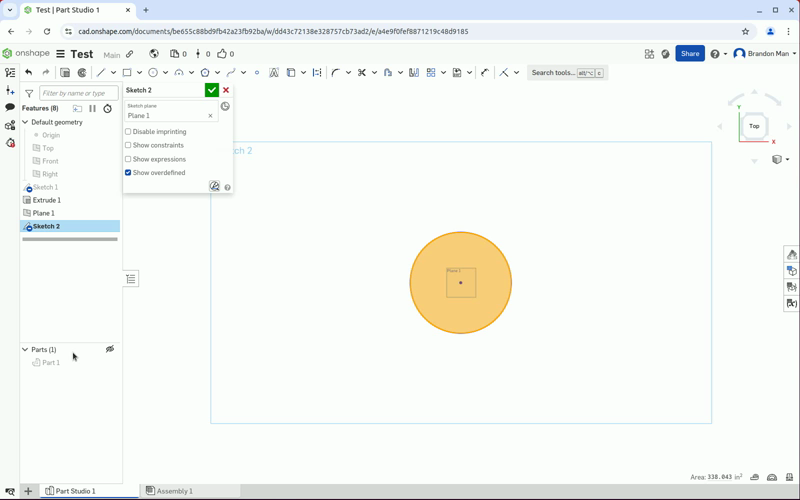
key(shift+e)
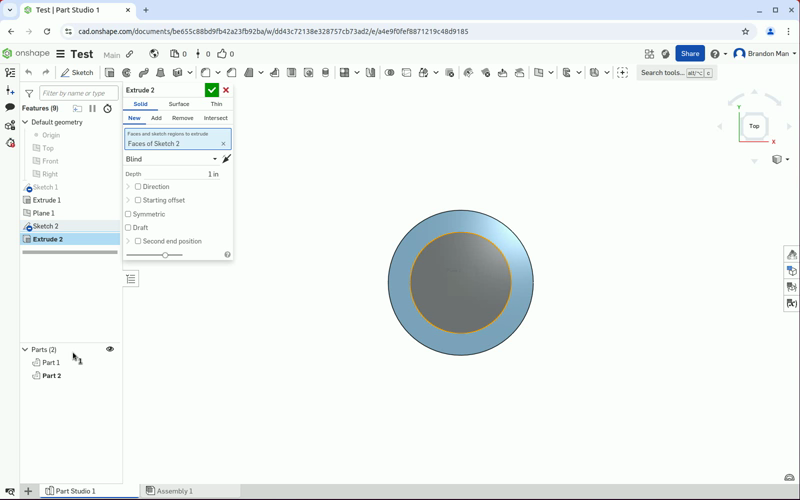
mouse_move(143, 106)
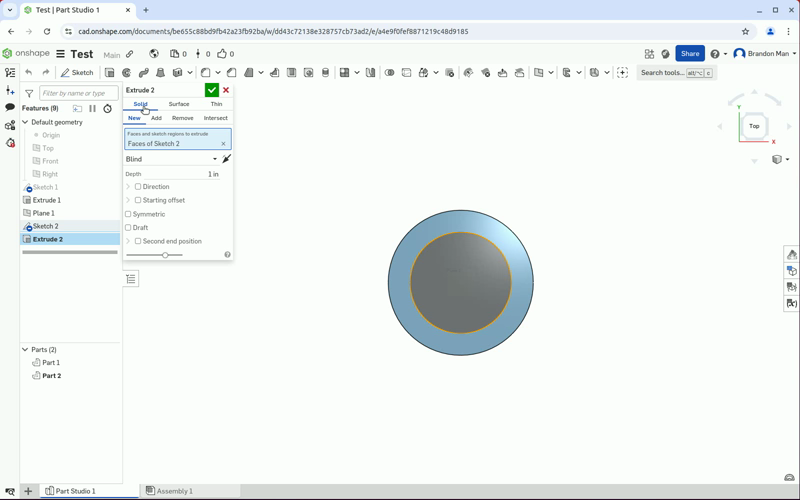
click(143, 106)
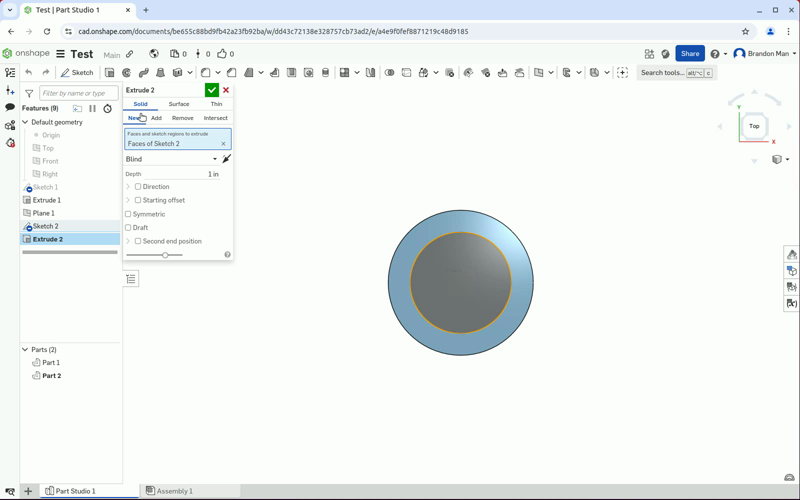
mouse_move(137, 120)
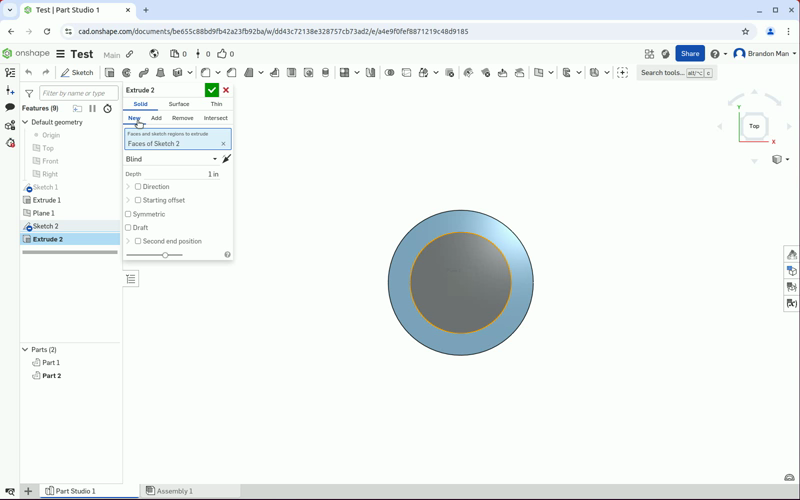
click(137, 120)
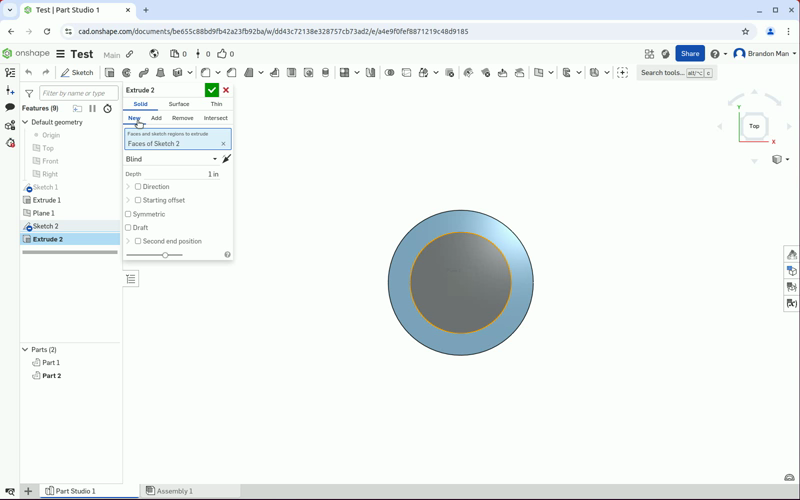
key(tab, 4)
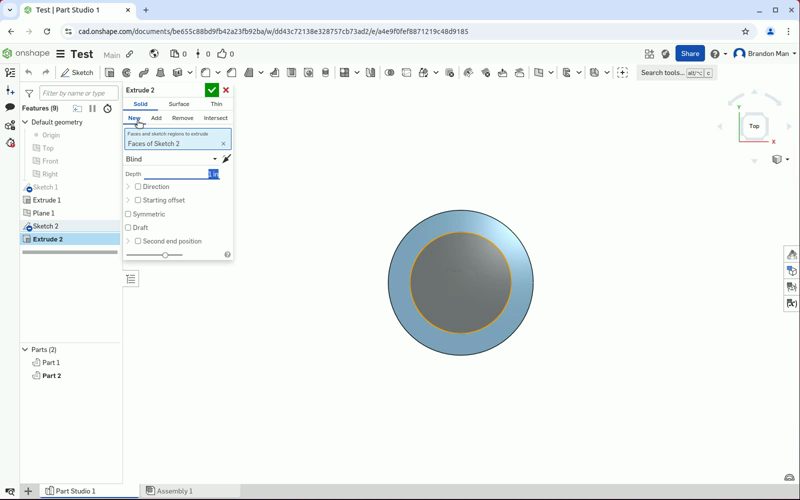
text(11.554)
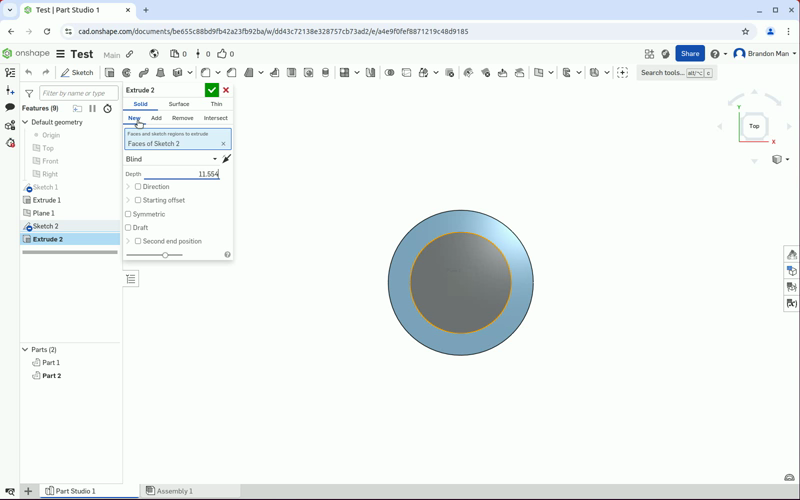
key(enter)
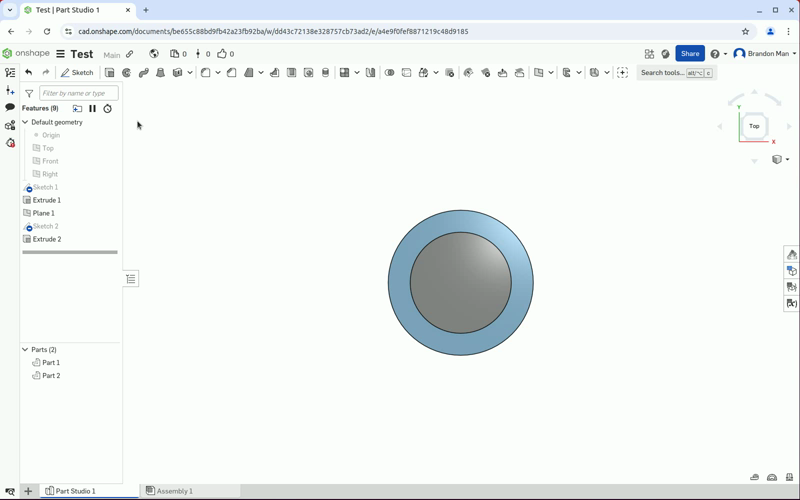
key(shift+h)
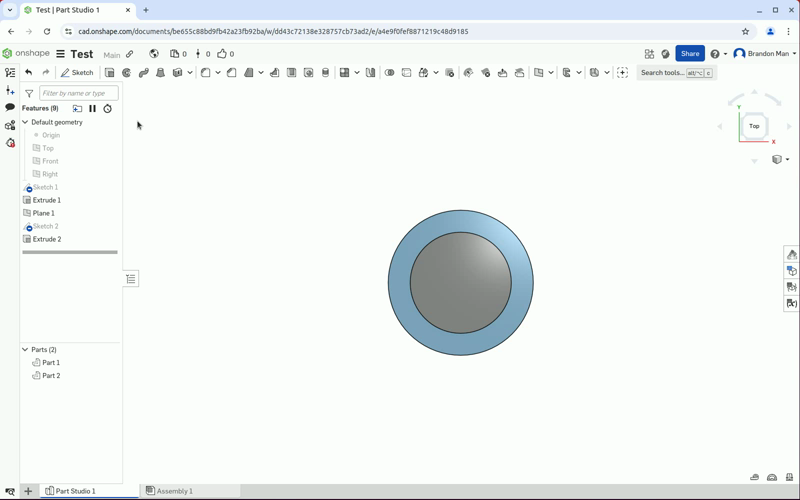
key(shift+h)
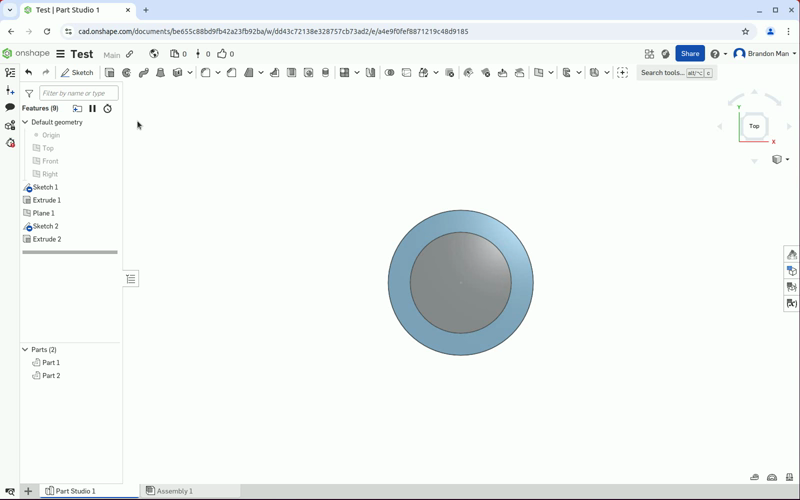
key(shift+7)
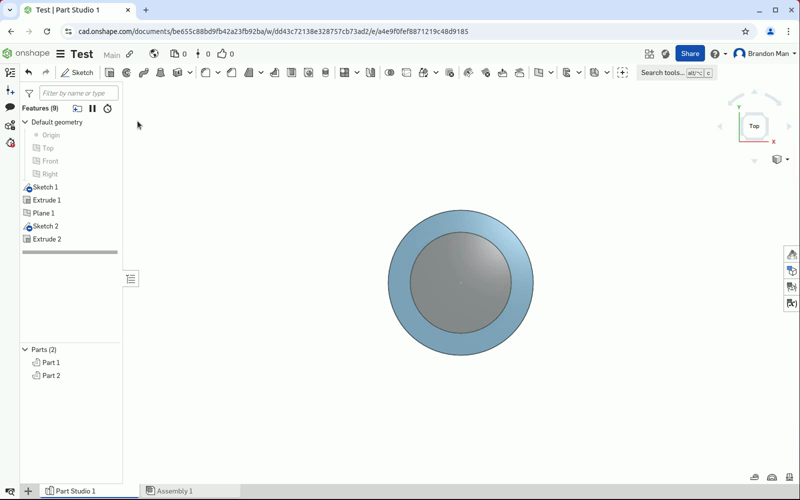
key(up, 3)
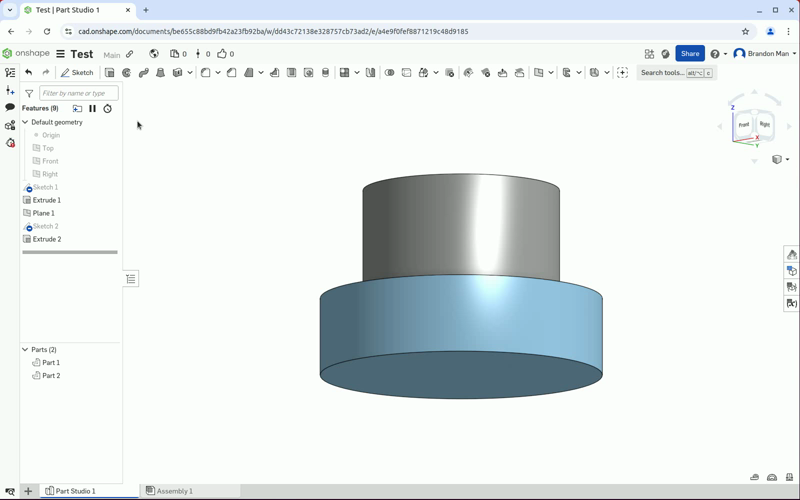
key(left, 3)
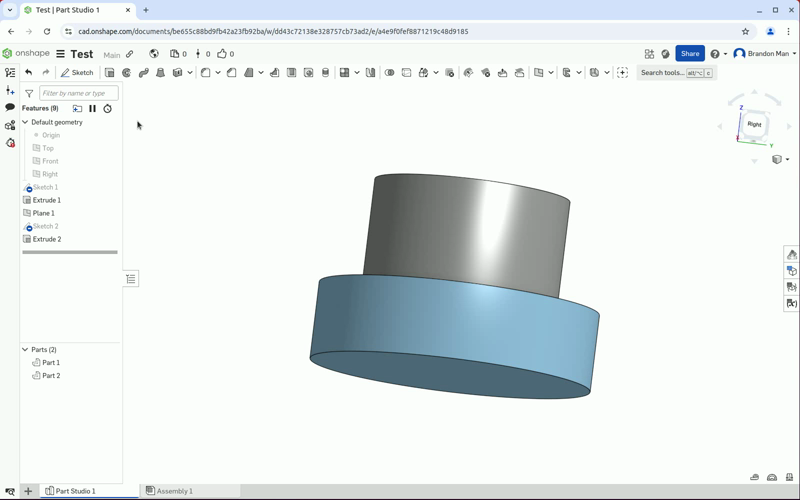
key(right, 3)
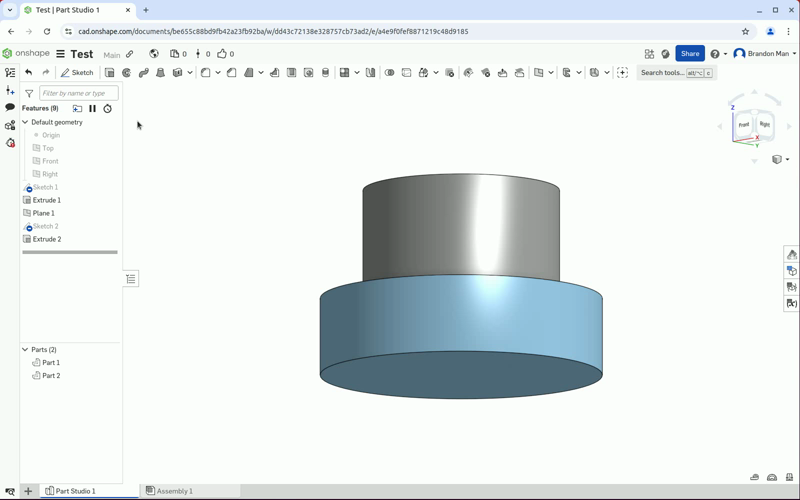
key(down, 3)
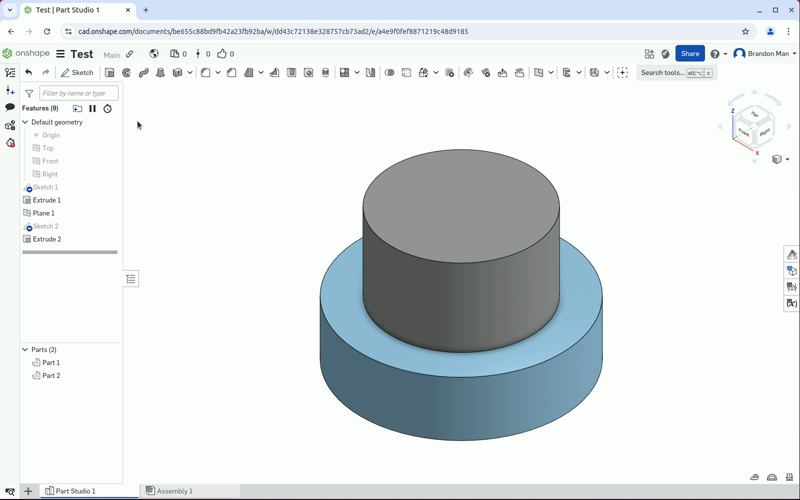
mouse_move(73, 189)
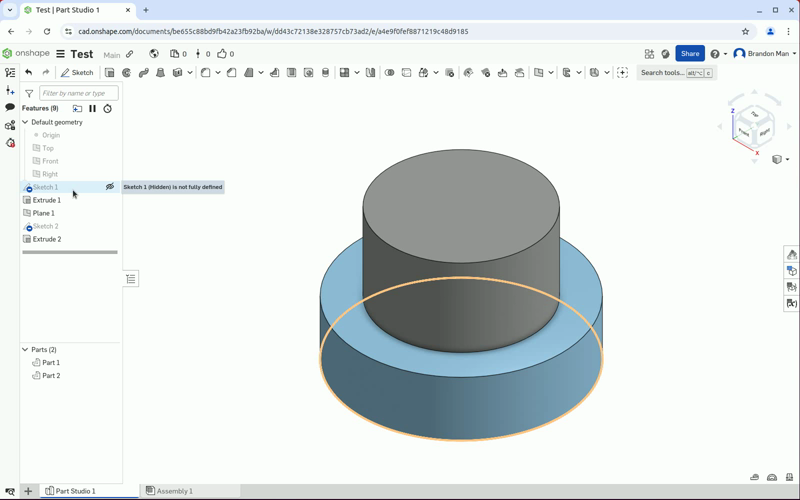
click(73, 189)